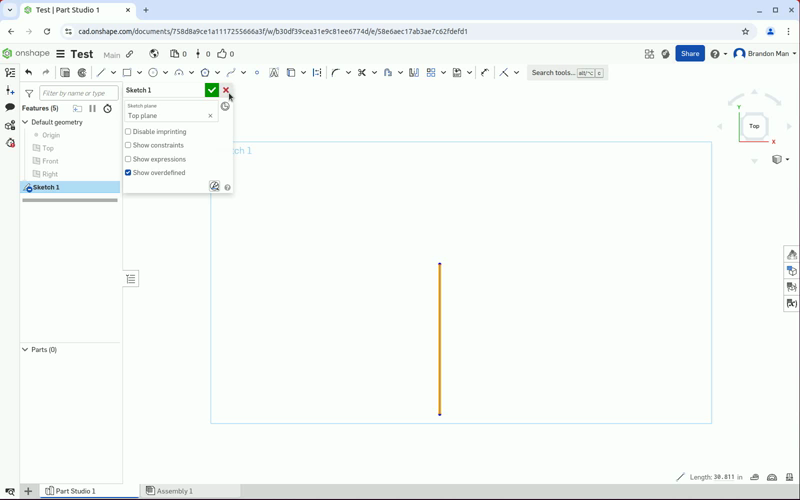
key(shift+h)
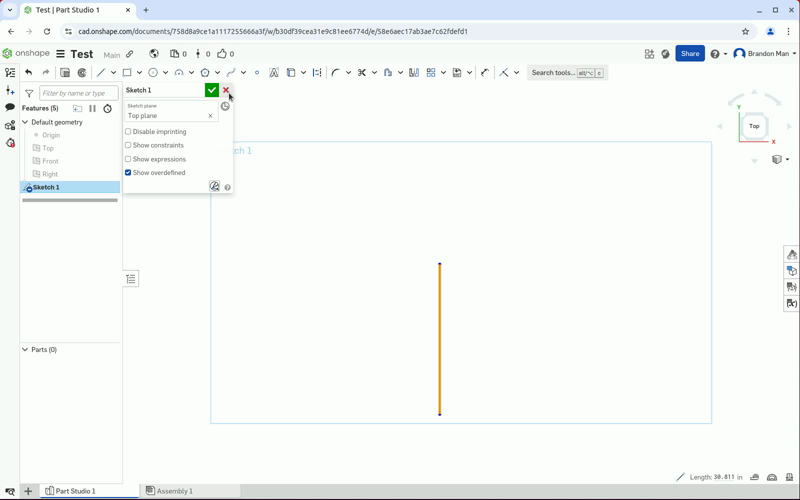
key(shift+s)
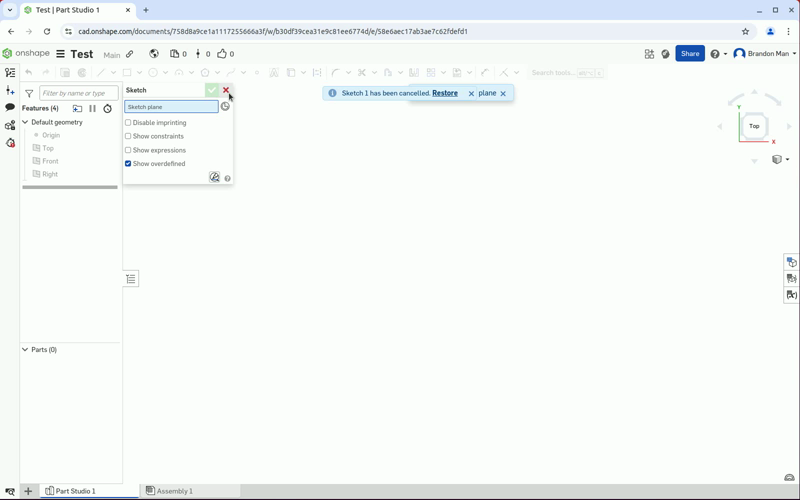
mouse_move(73, 150)
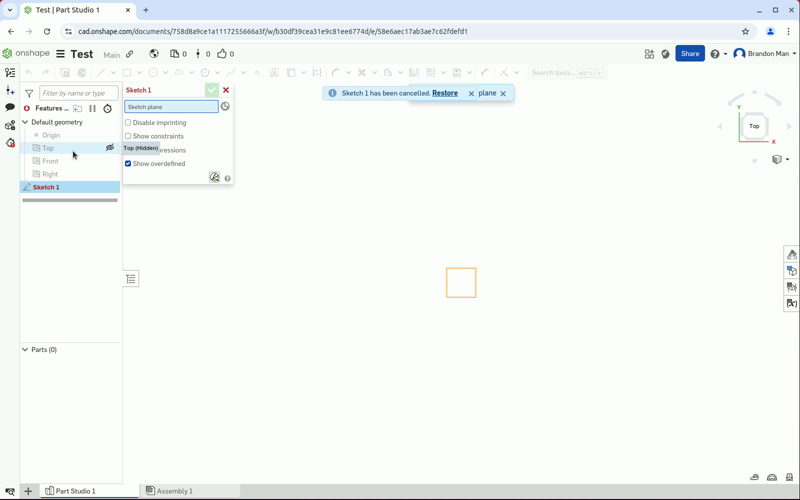
click(73, 150)
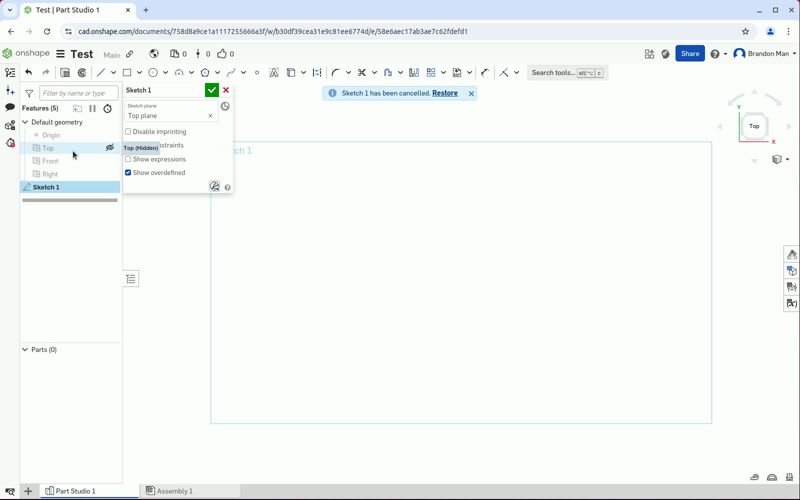
mouse_move(73, 352)
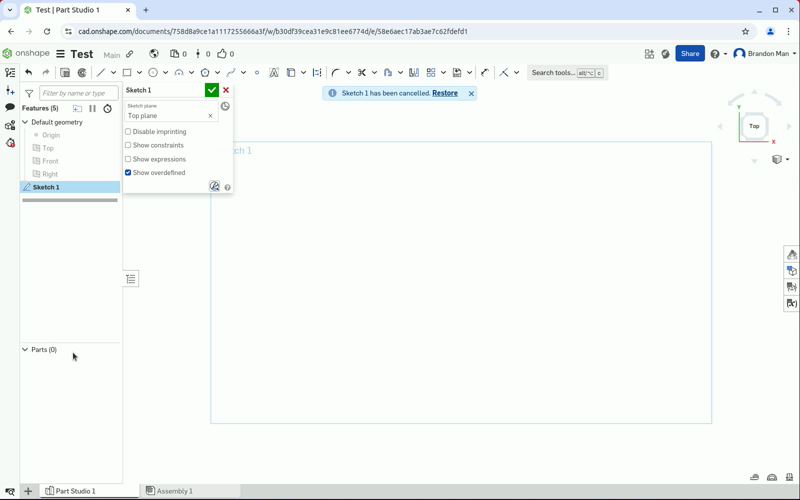
key(y)
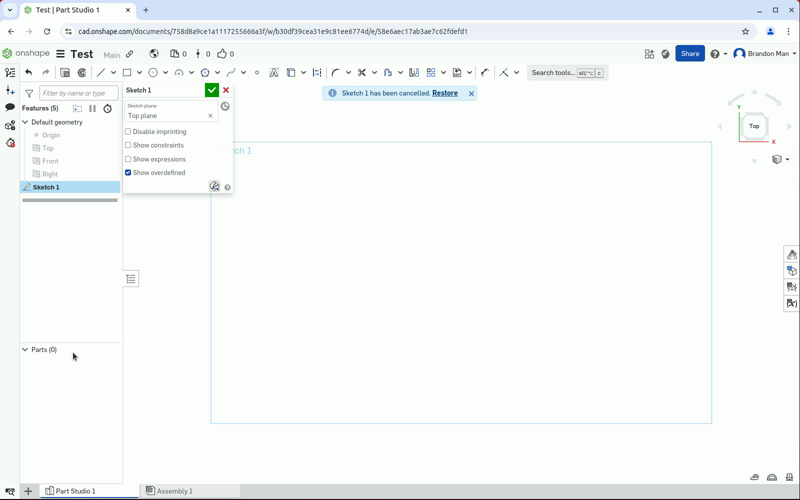
key(c)
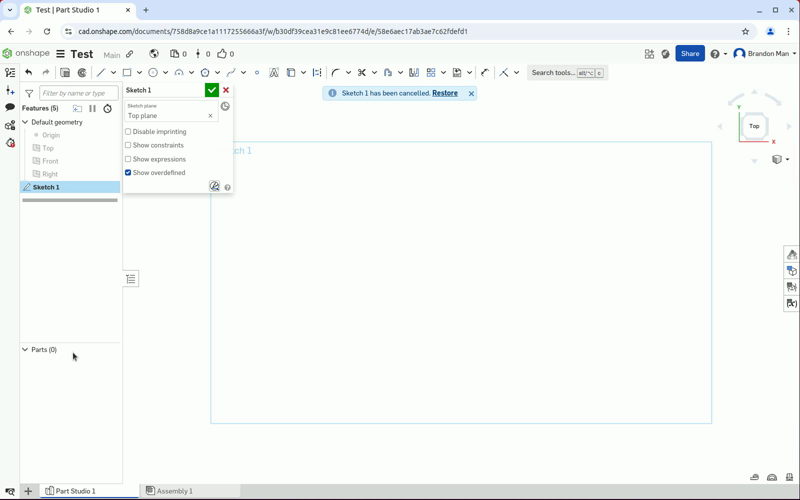
key_down(shift)
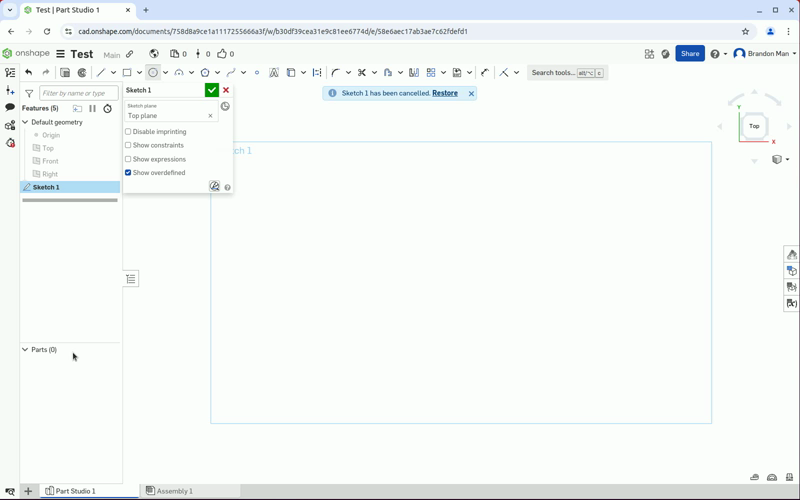
mouse_move(461, 282)
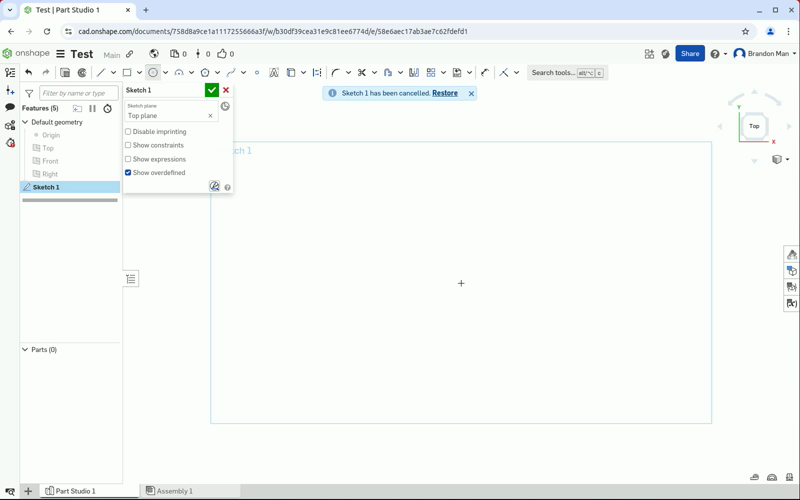
click(461, 282)
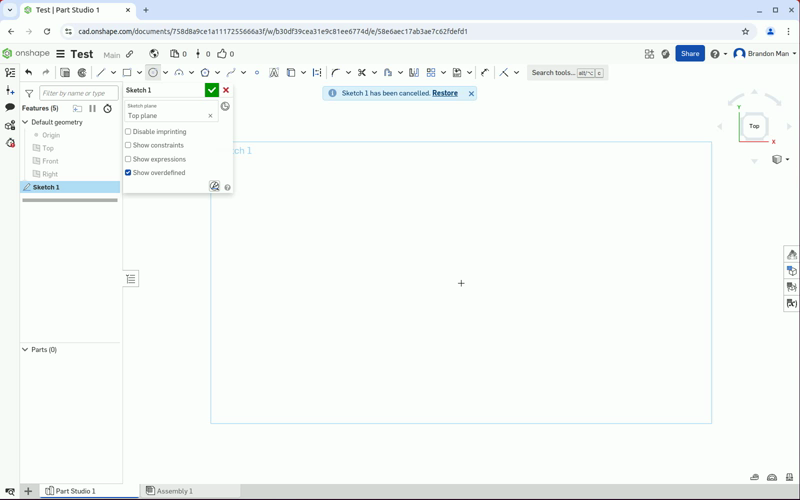
key_up(shift)
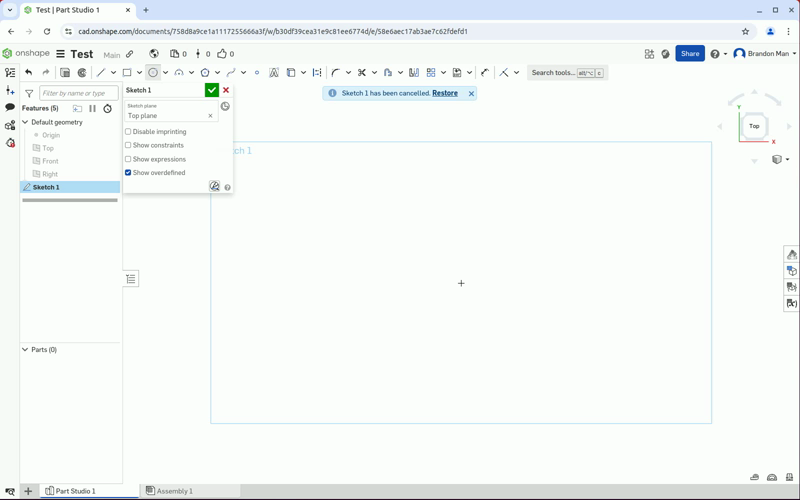
mouse_move(574, 282)
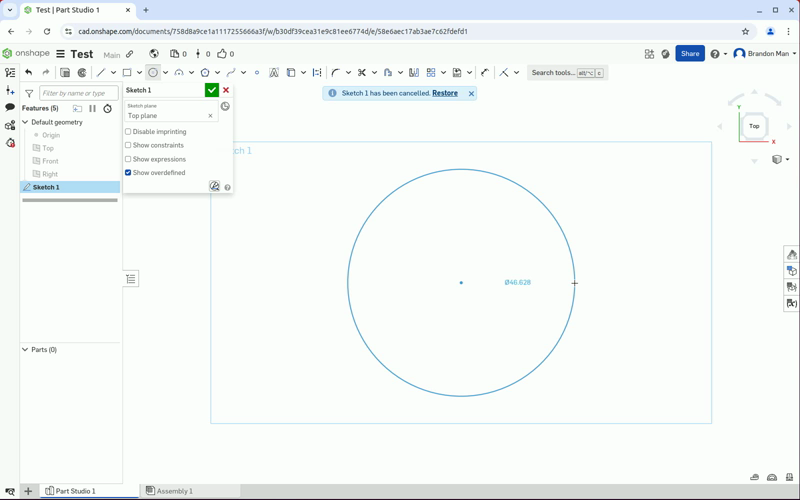
click(574, 282)
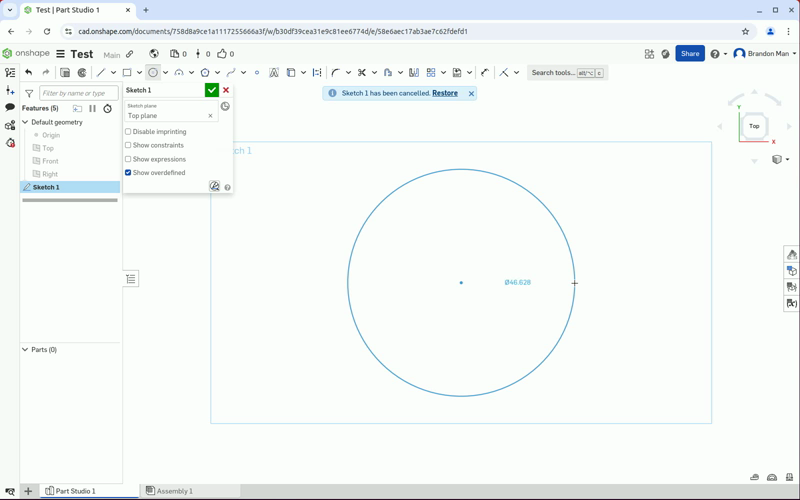
key(esc)
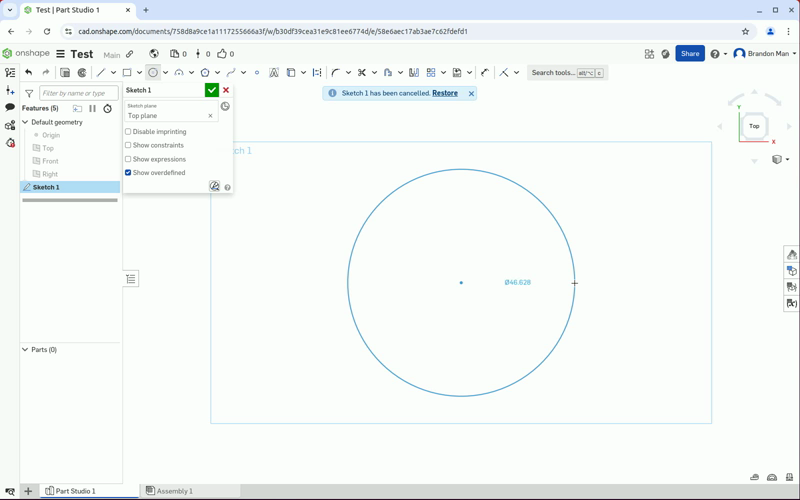
mouse_move(459, 205)
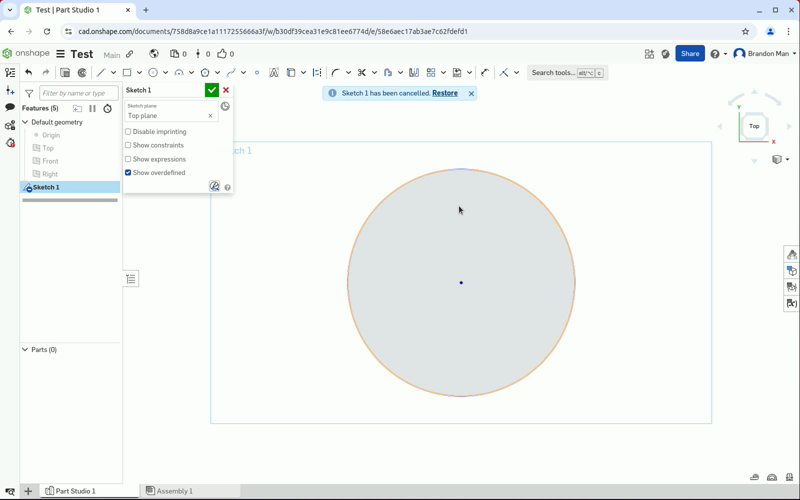
click(459, 205)
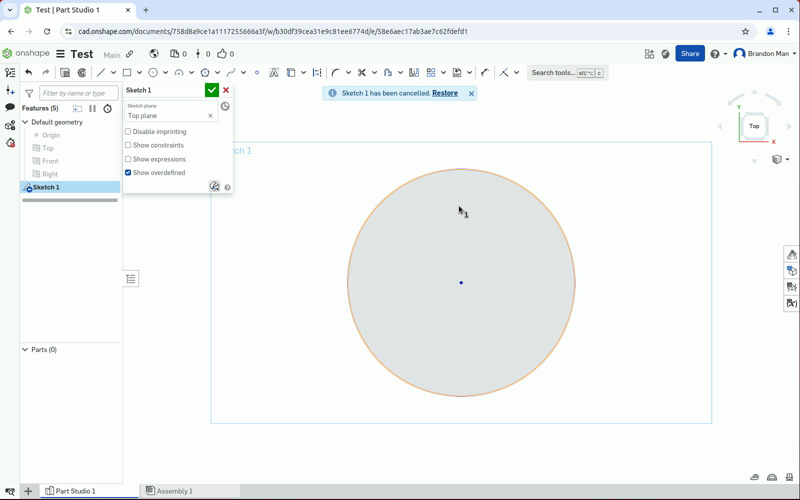
mouse_move(73, 352)
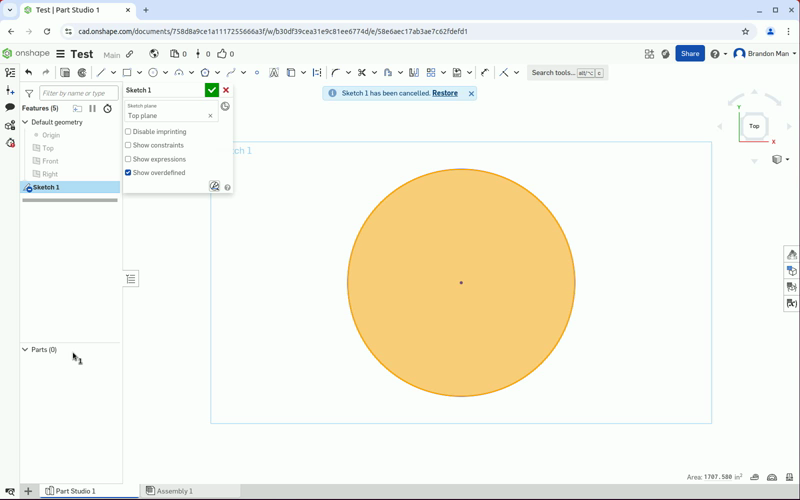
key(shift+y)
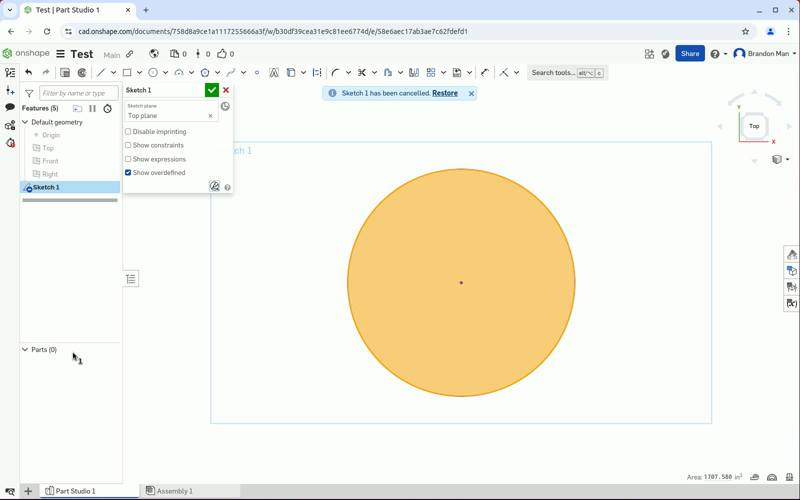
key(shift+e)
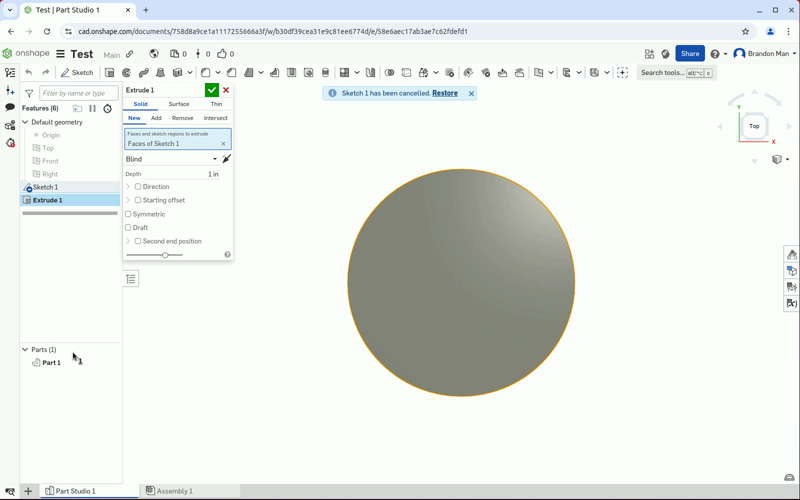
mouse_move(143, 106)
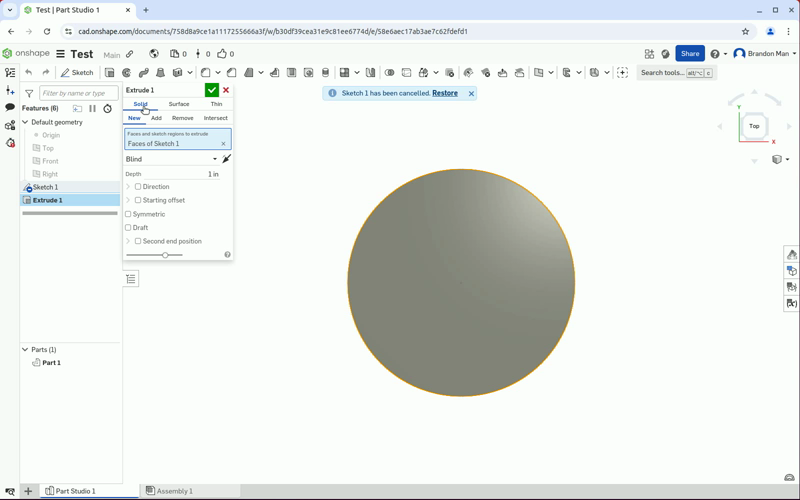
click(143, 106)
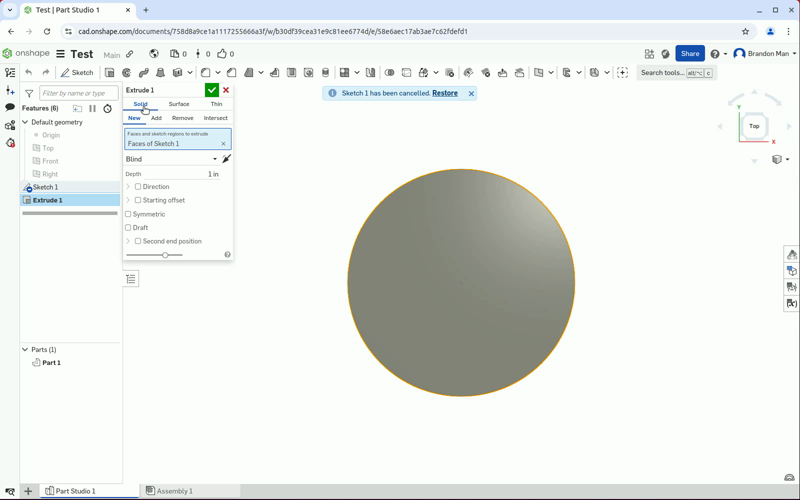
mouse_move(137, 120)
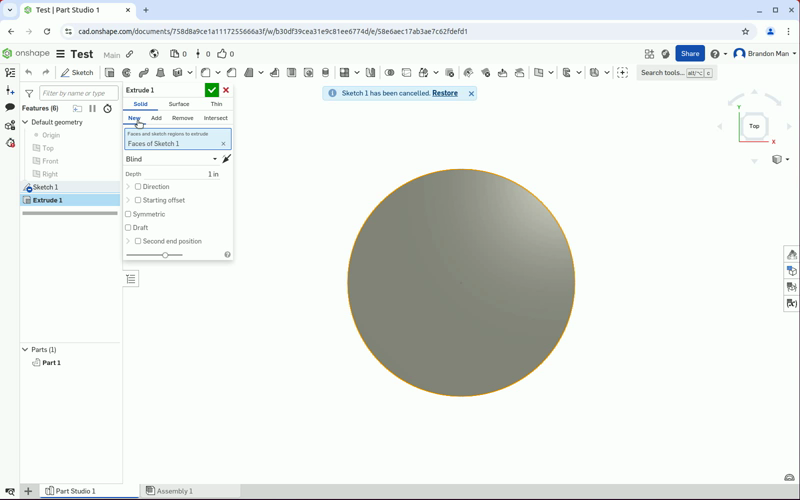
click(137, 120)
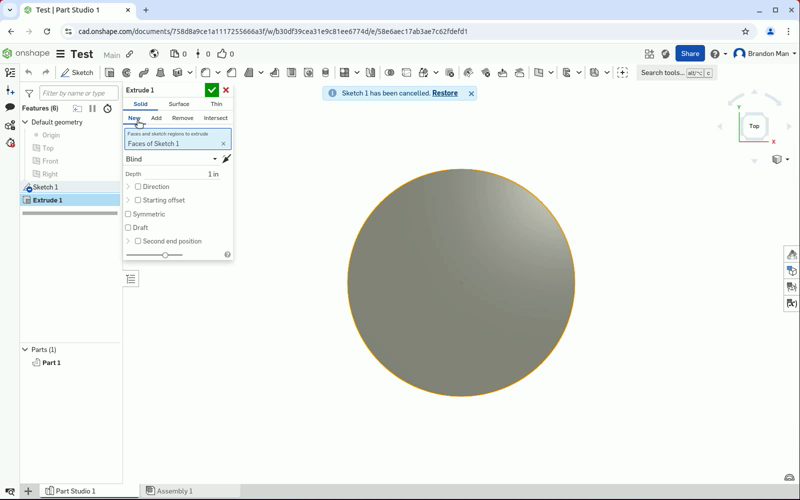
key(tab, 4)
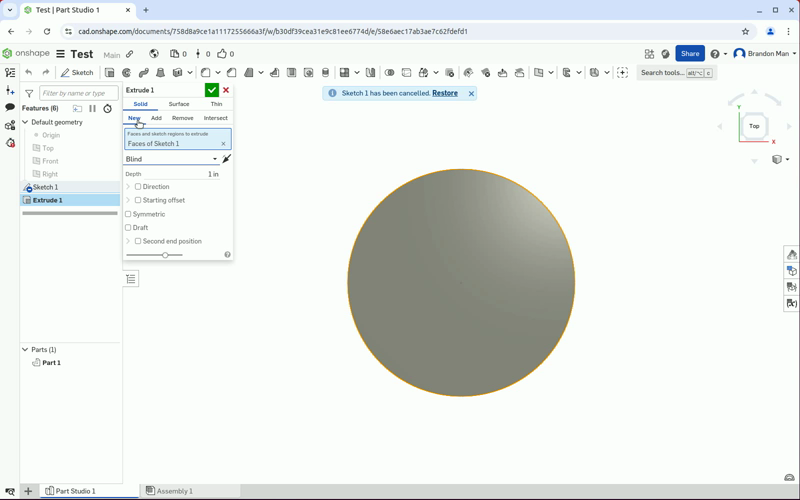
text(3.37)
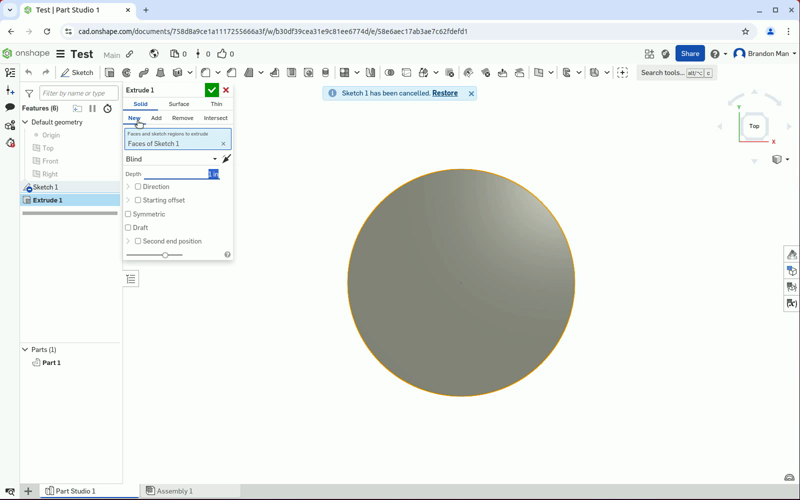
key(enter)
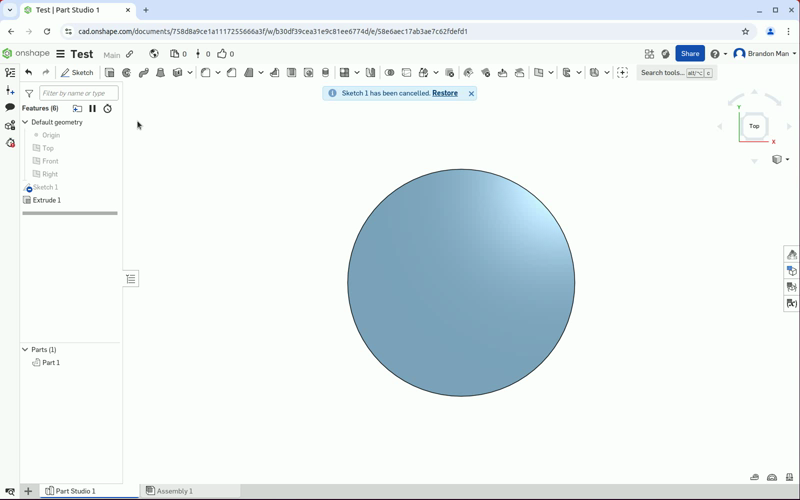
key(shift+h)
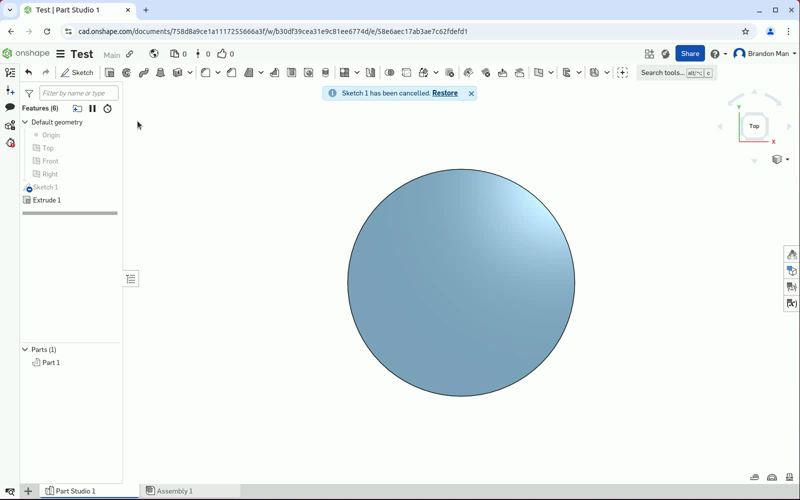
key(shift+h)
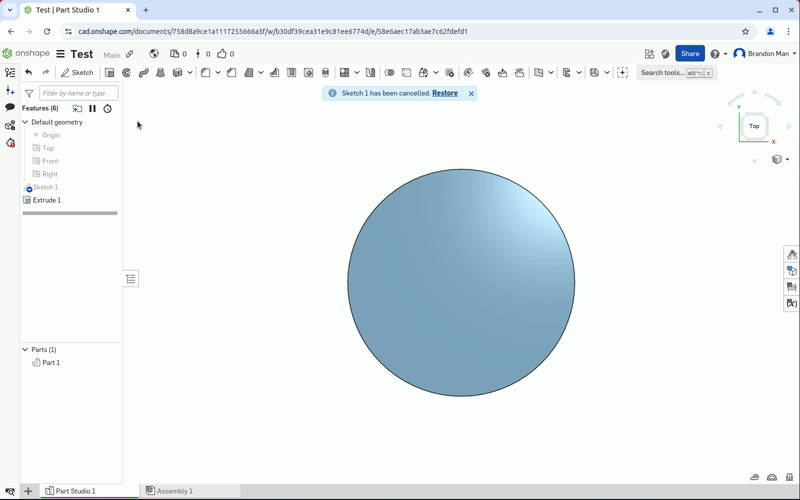
mouse_move(73, 189)
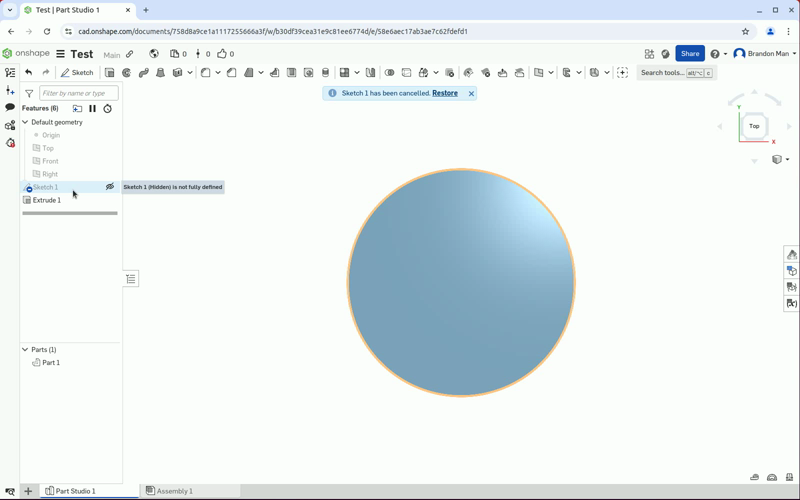
click(73, 189)
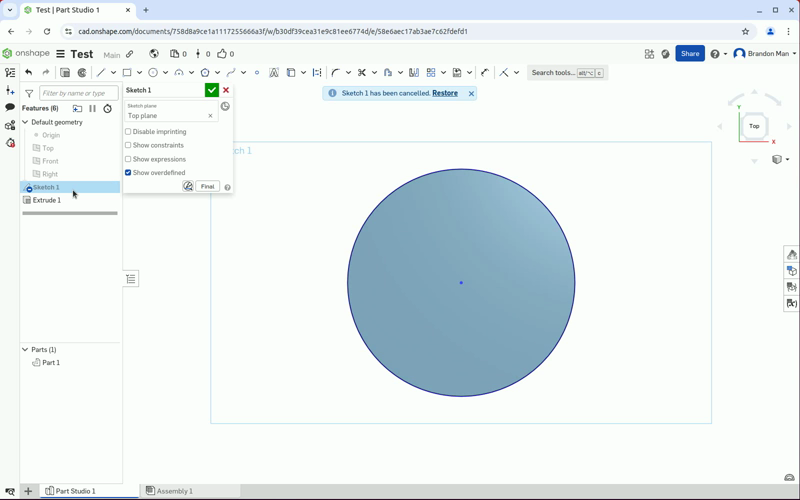
mouse_move(229, 92)
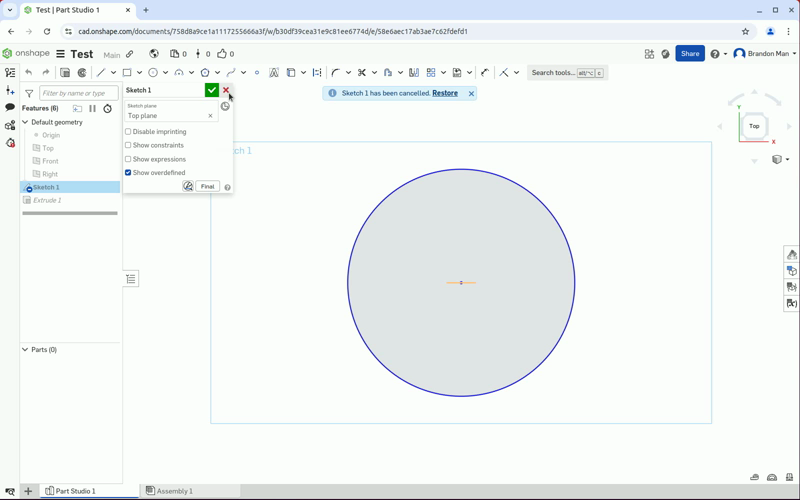
click(229, 92)
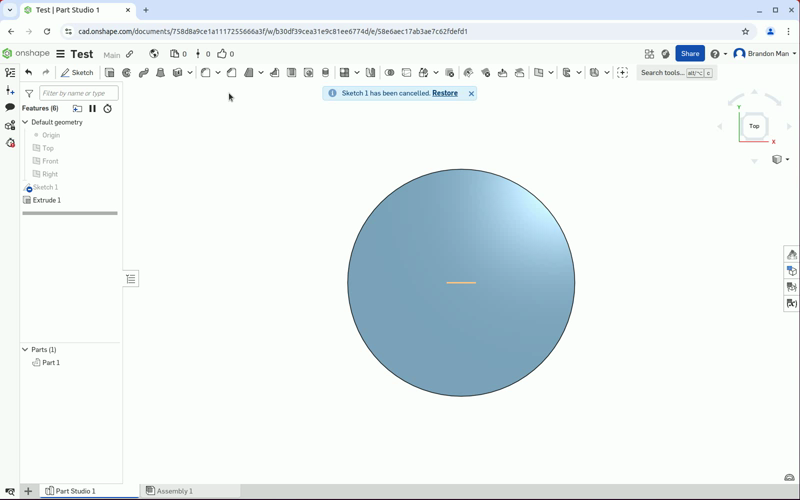
mouse_move(541, 75)
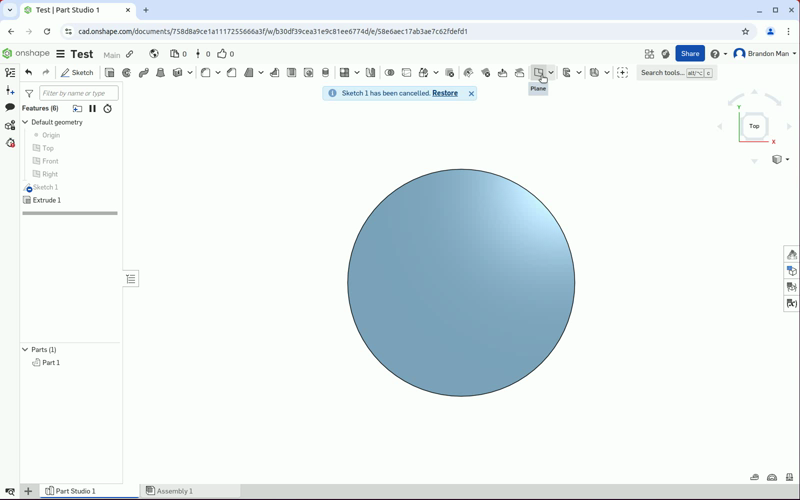
click(541, 75)
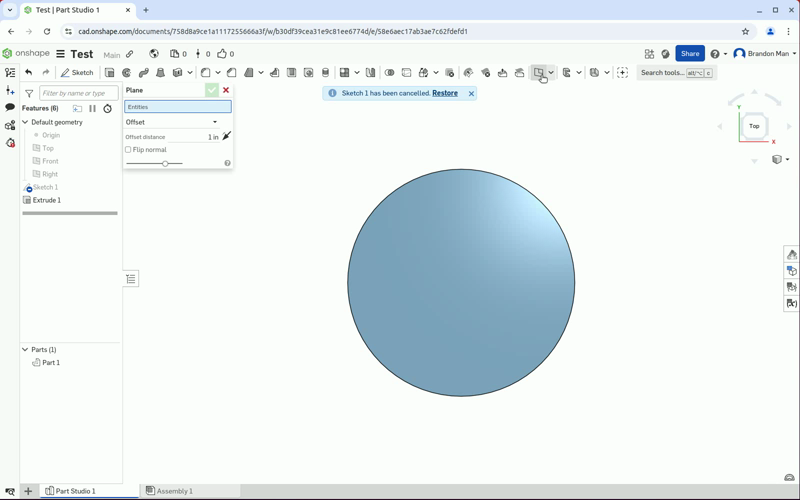
mouse_move(73, 150)
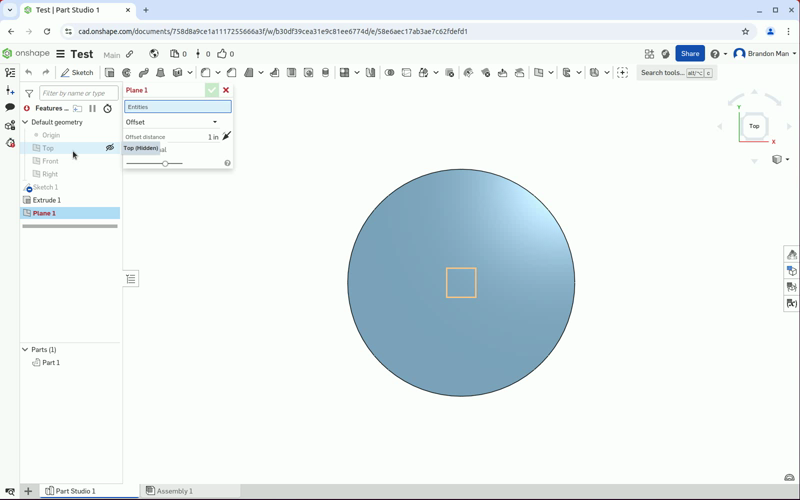
click(73, 150)
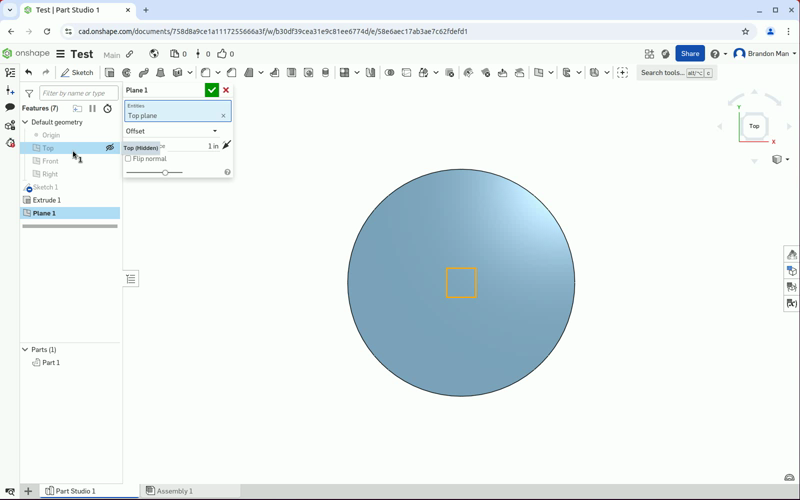
key(tab, 2)
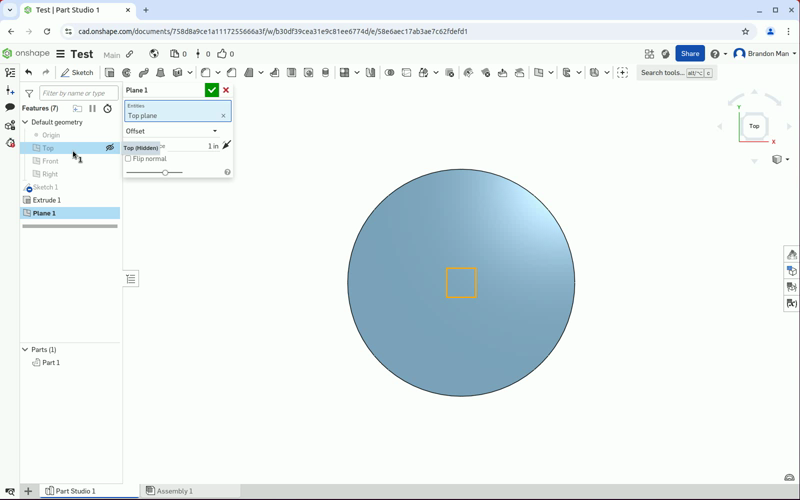
text(3.358)
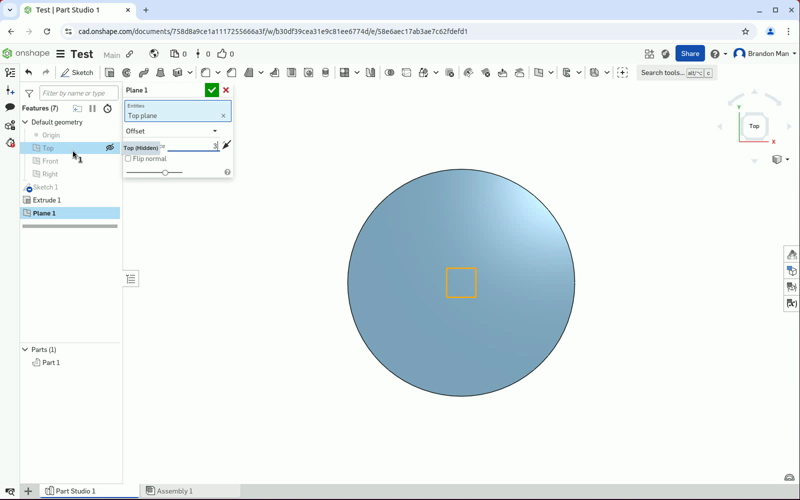
key(enter, 2)
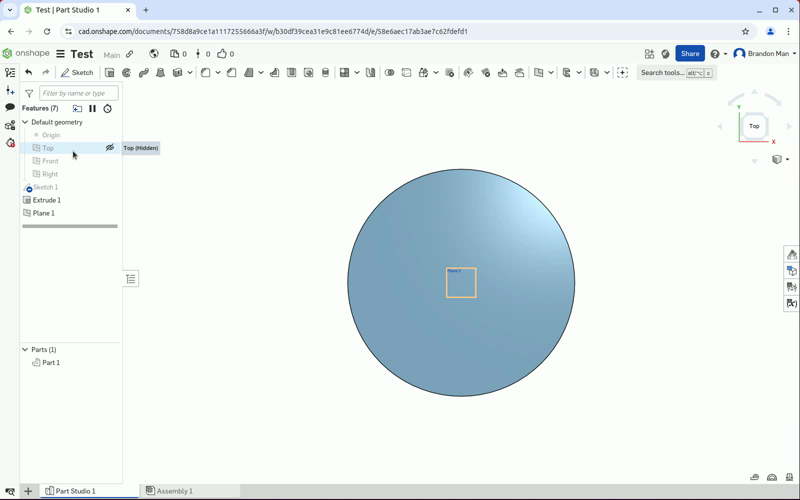
key(shift+s)
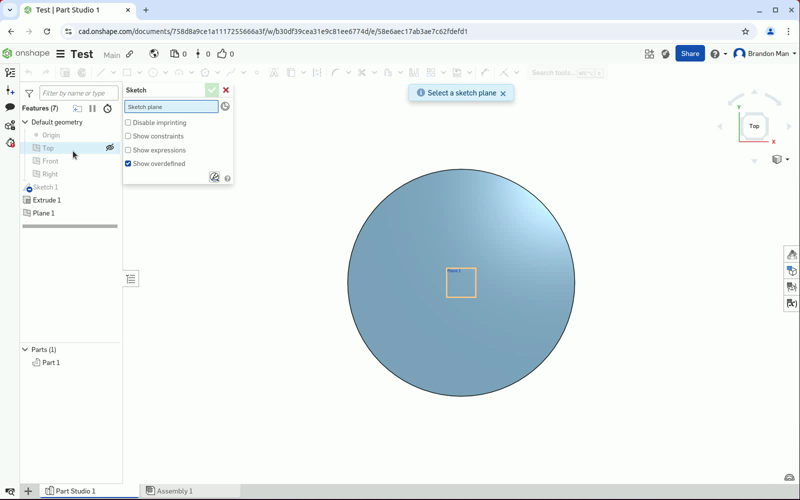
mouse_move(73, 215)
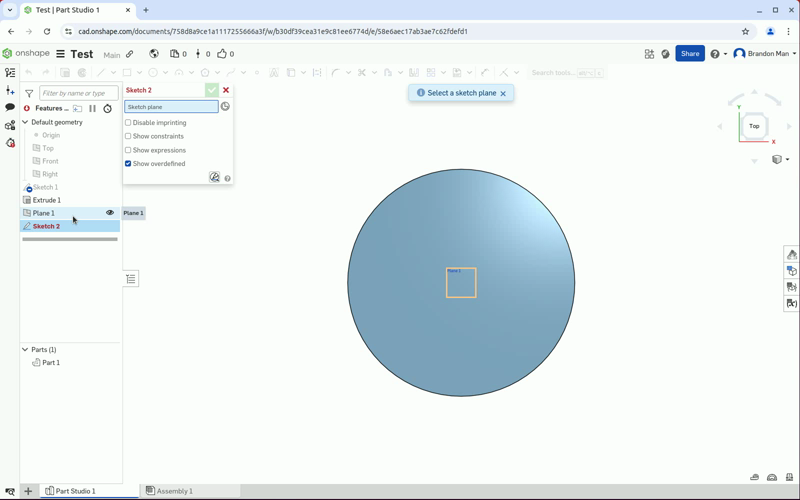
click(73, 215)
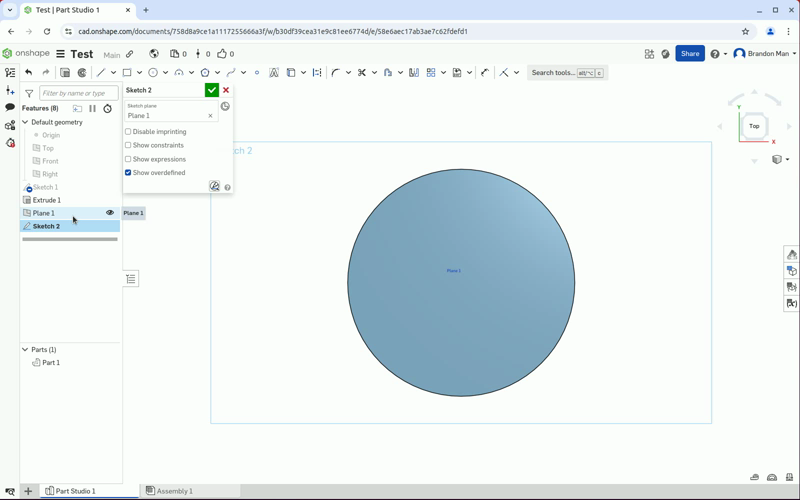
mouse_move(73, 352)
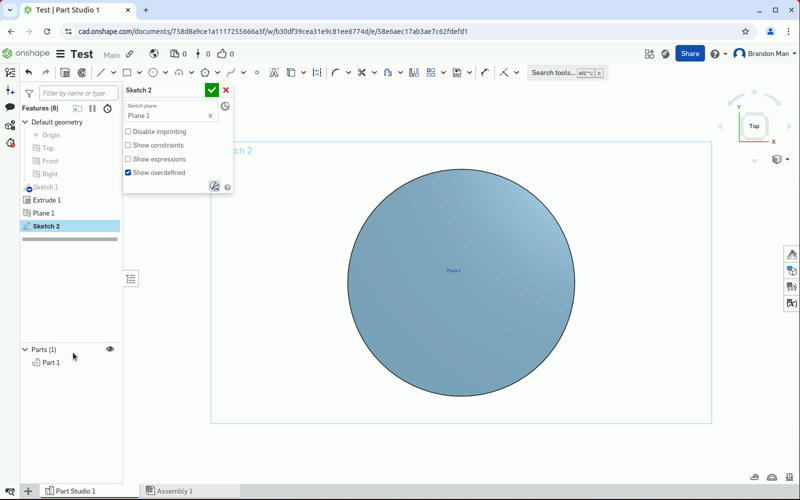
key(y)
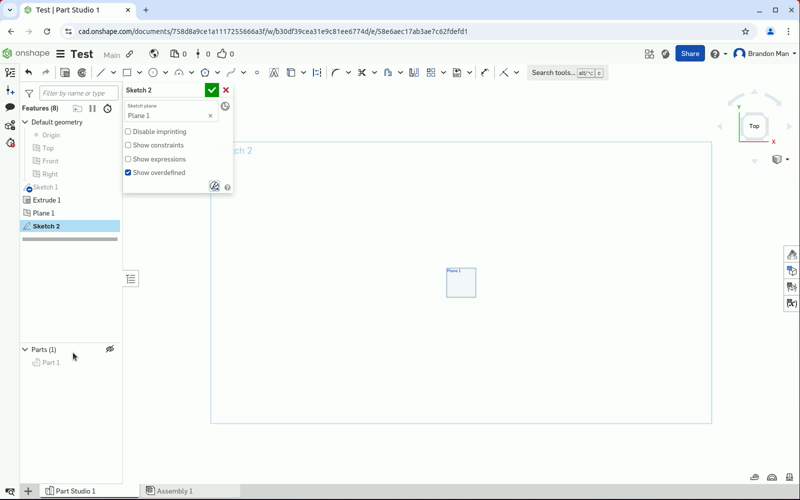
key(c)
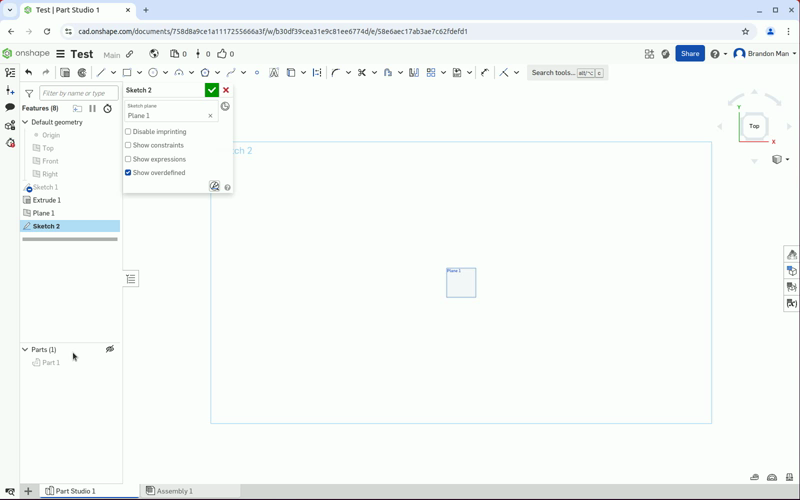
key_down(shift)
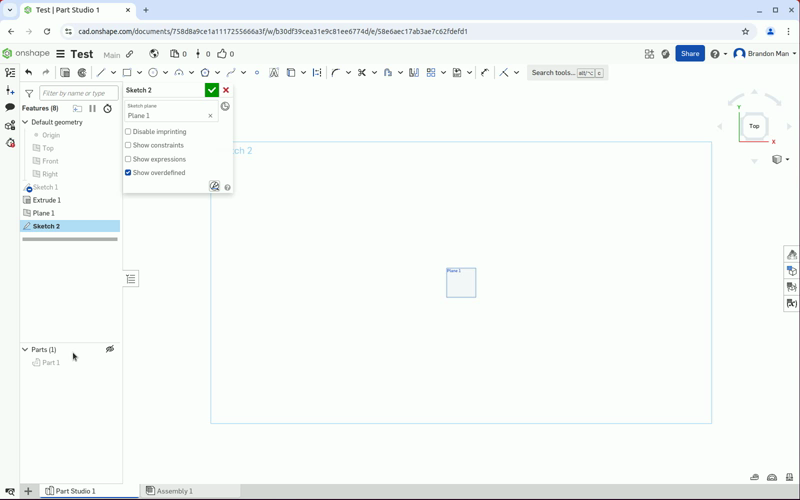
mouse_move(460, 282)
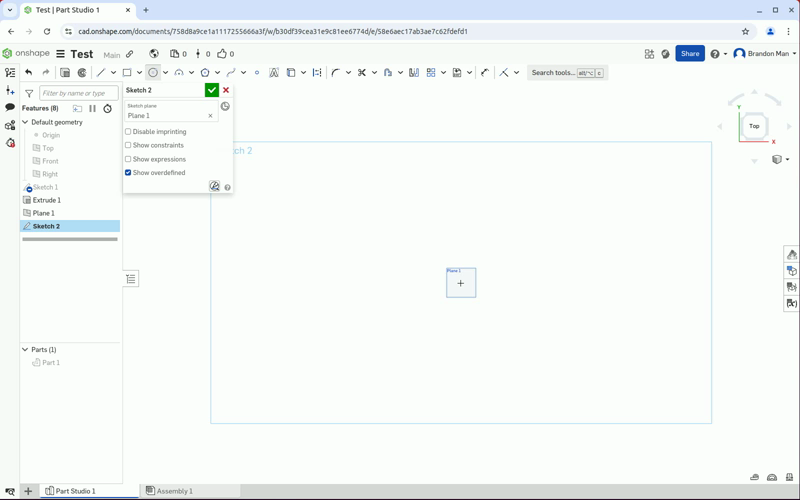
click(460, 282)
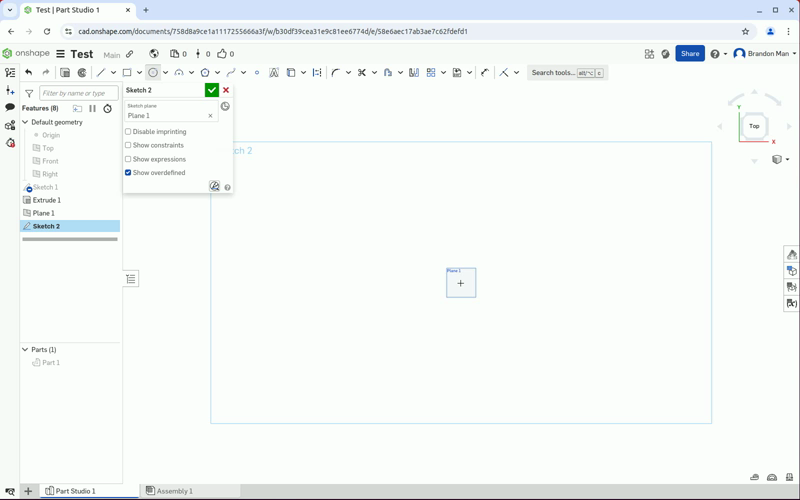
key_up(shift)
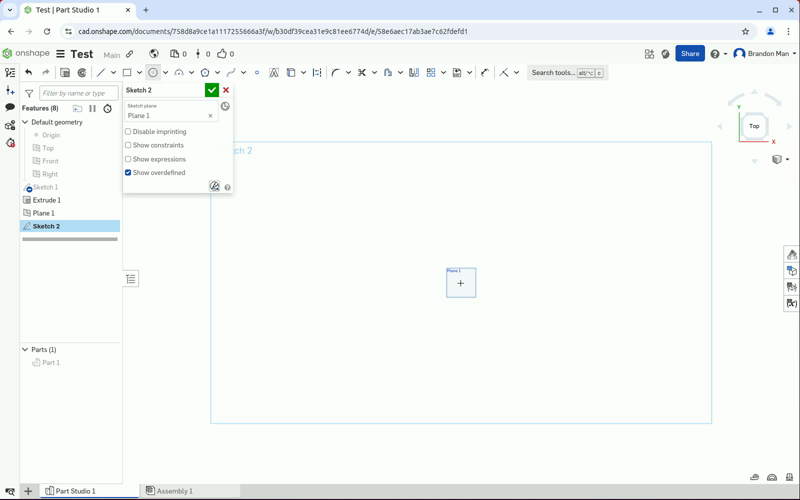
mouse_move(511, 282)
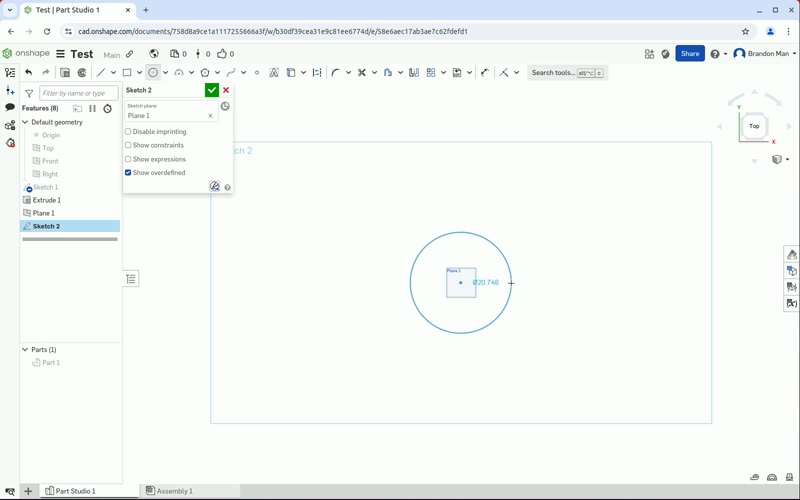
click(511, 282)
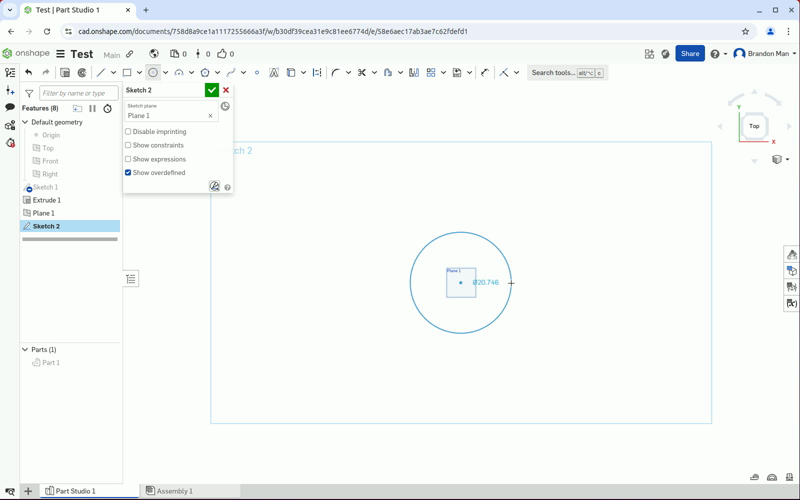
key(esc)
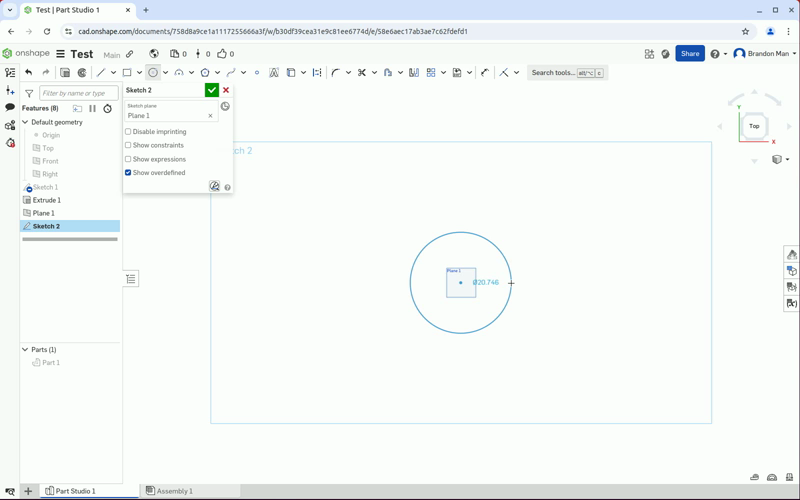
mouse_move(445, 309)
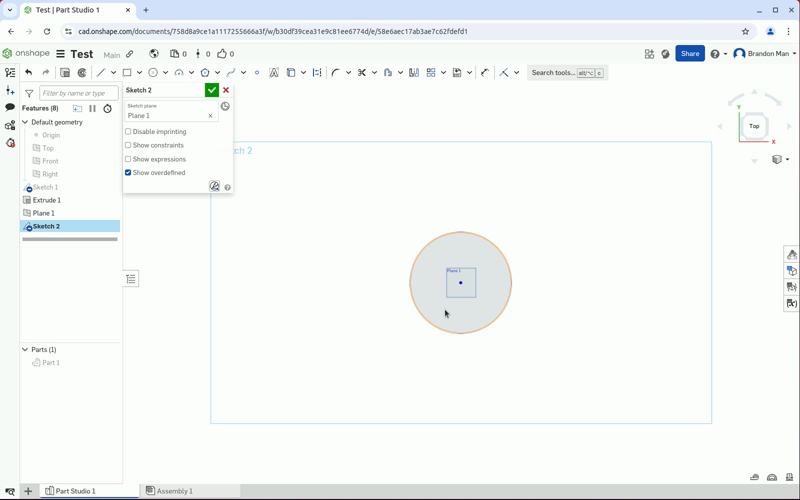
click(445, 309)
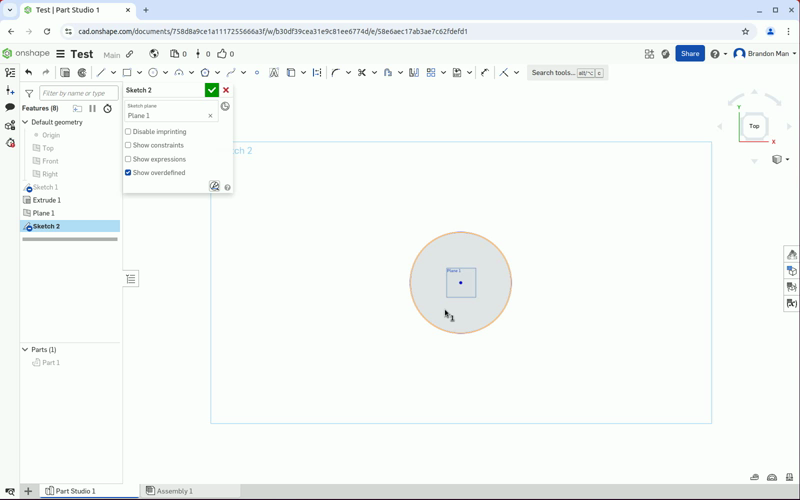
mouse_move(73, 352)
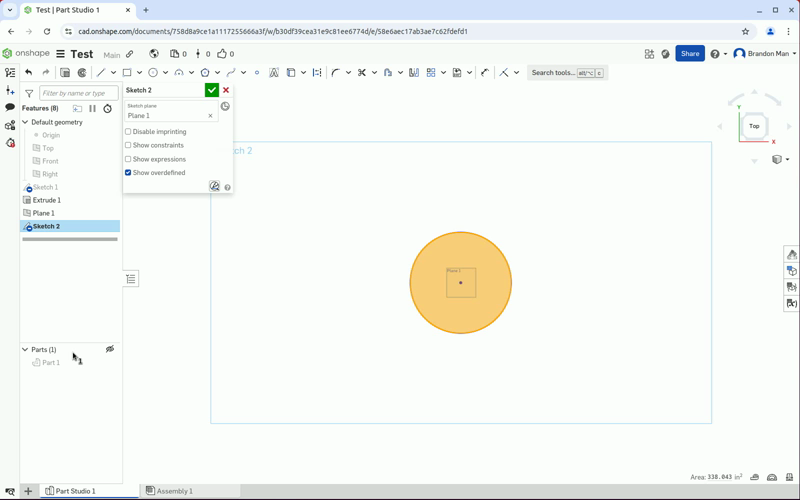
key(shift+y)
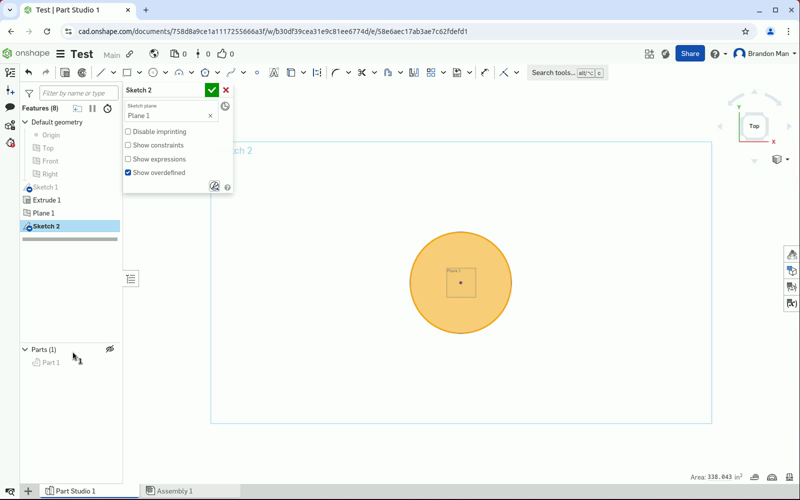
key(shift+e)
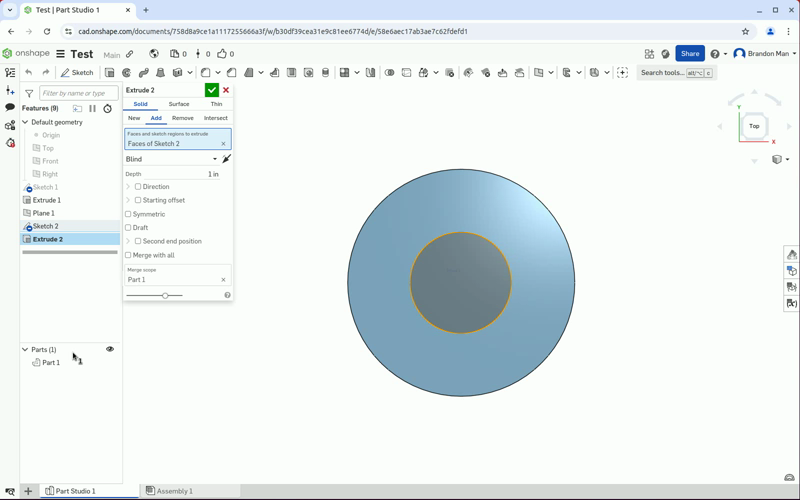
mouse_move(143, 106)
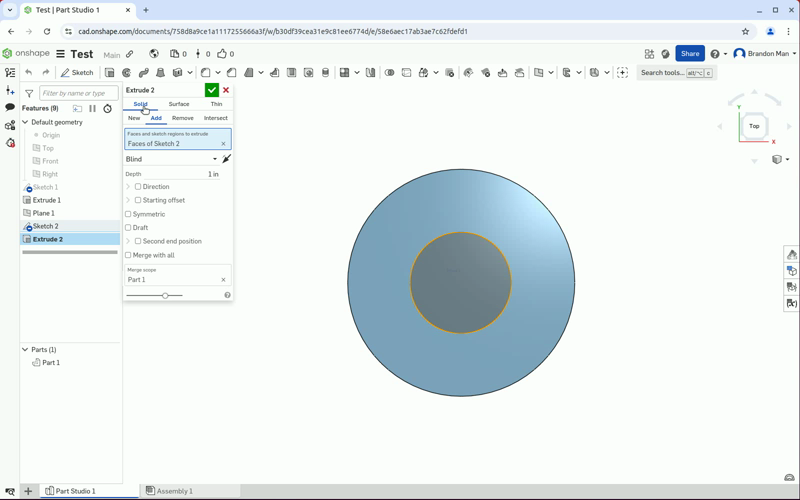
click(143, 106)
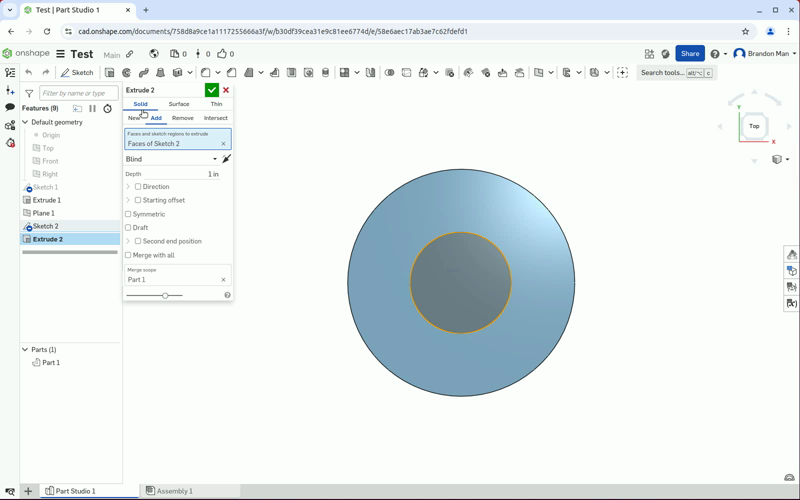
mouse_move(137, 120)
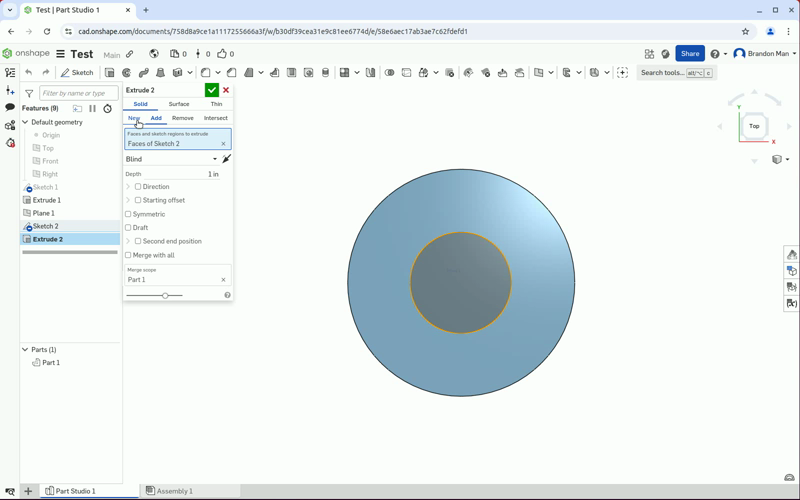
click(137, 120)
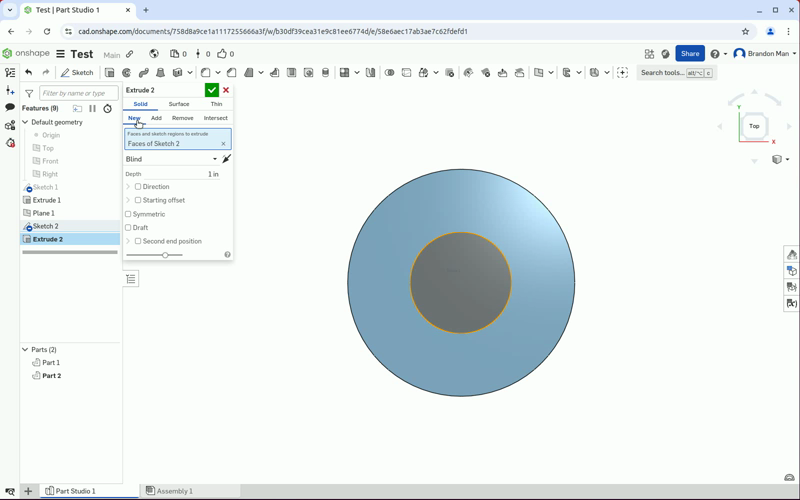
key(tab, 4)
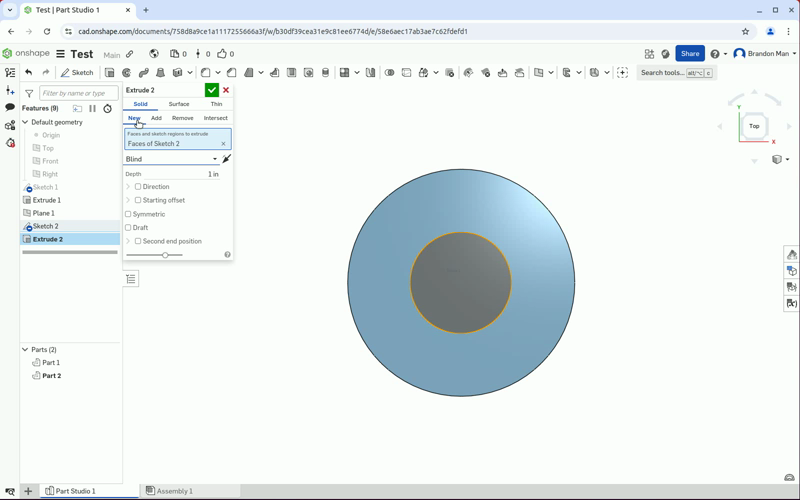
text(8.184)
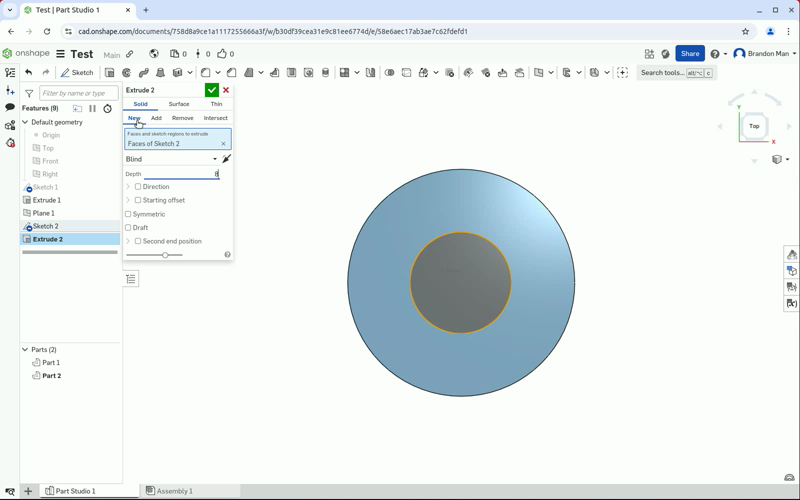
key(enter)
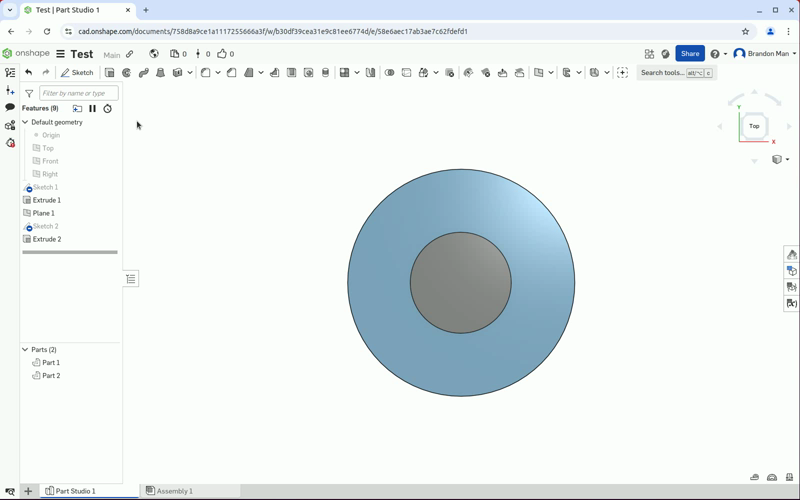
key(shift+h)
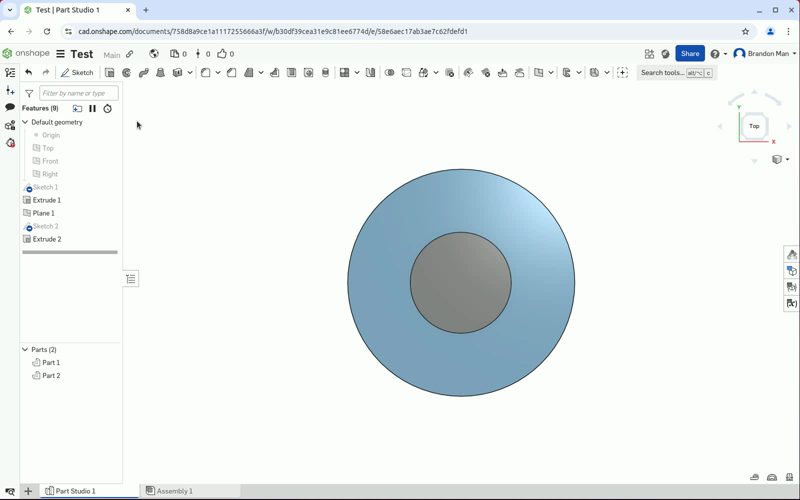
key(shift+h)
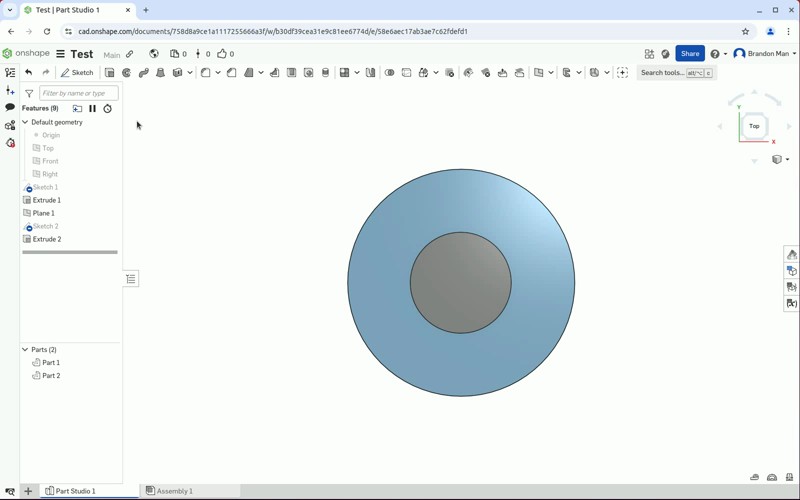
key(shift+7)
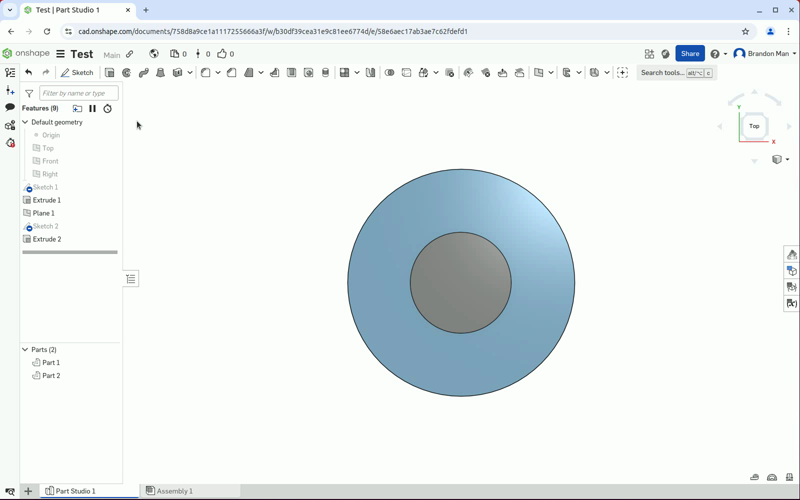
key(up, 3)
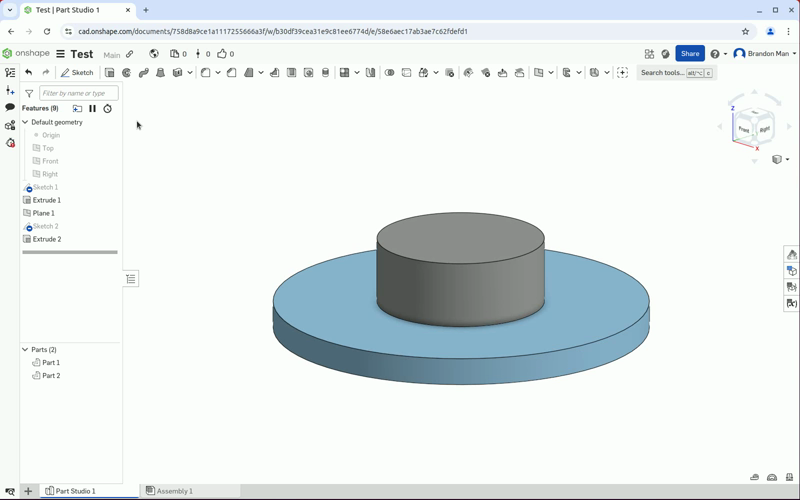
key(left, 3)
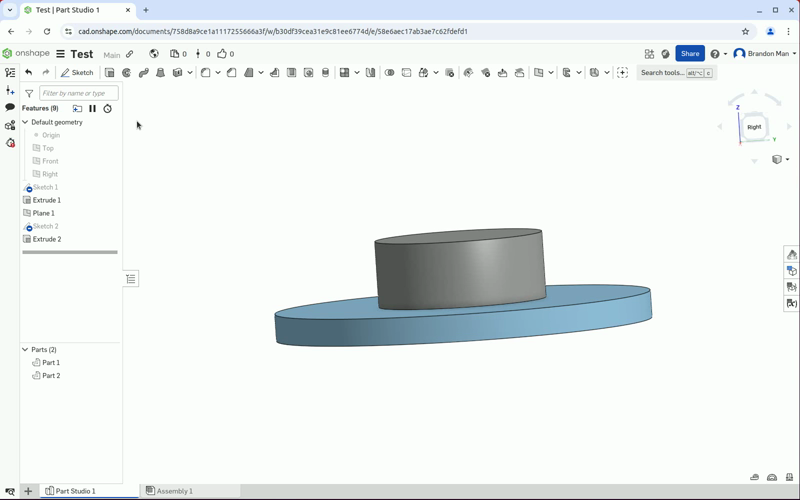
key(right, 3)
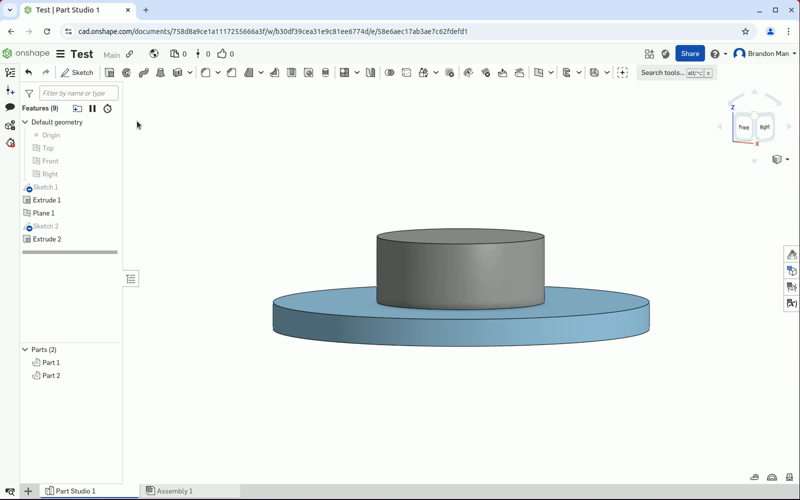
key(down, 3)
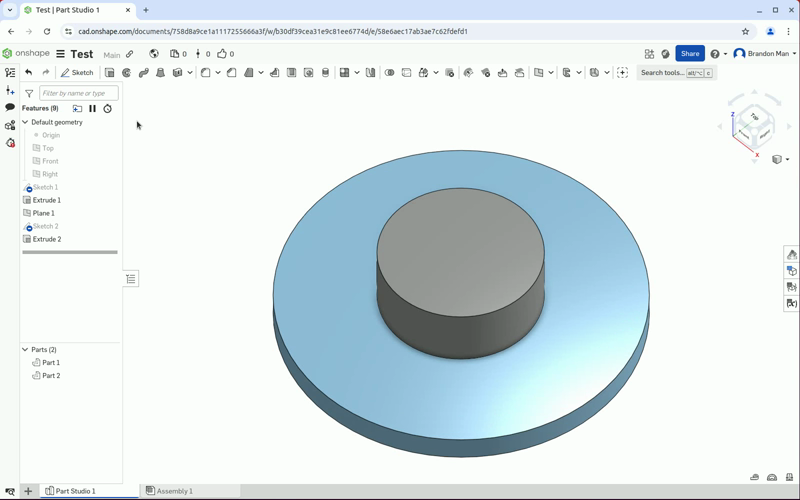
mouse_move(73, 189)
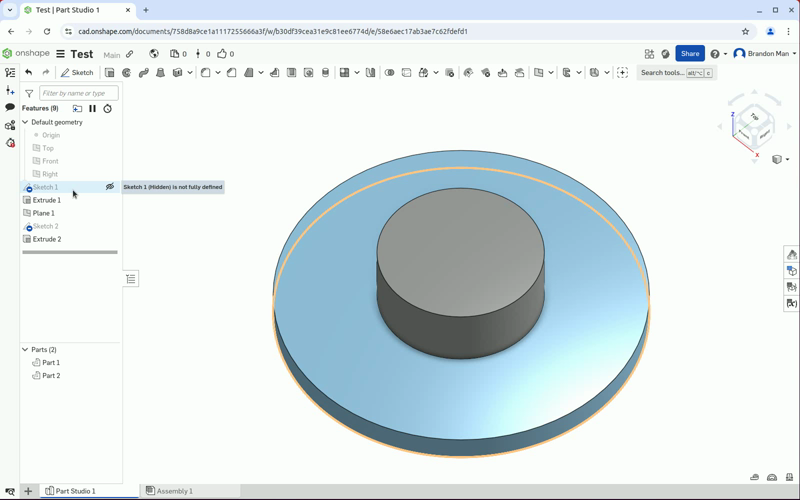
click(73, 189)